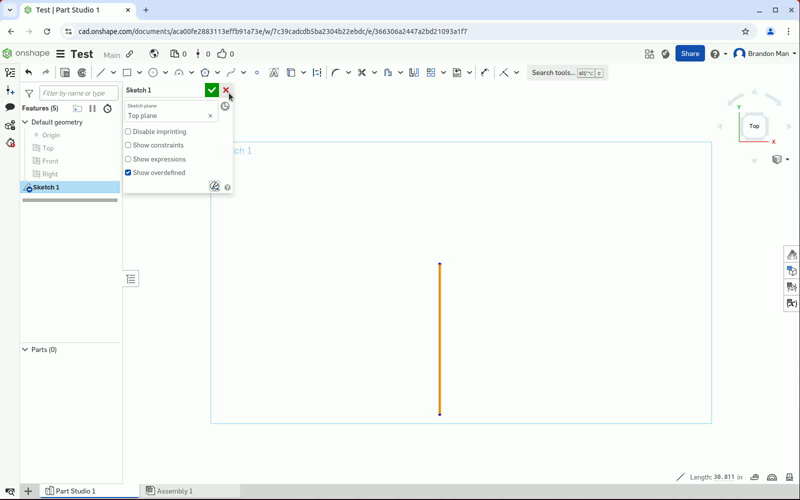
key(shift+h)
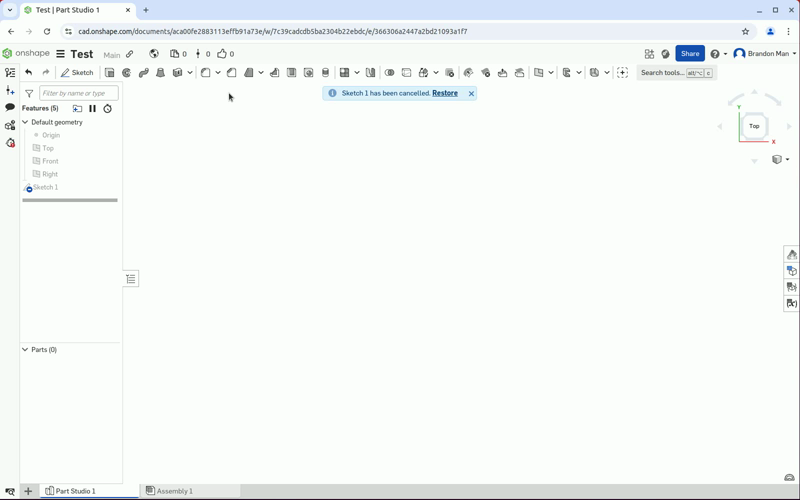
mouse_move(73, 352)
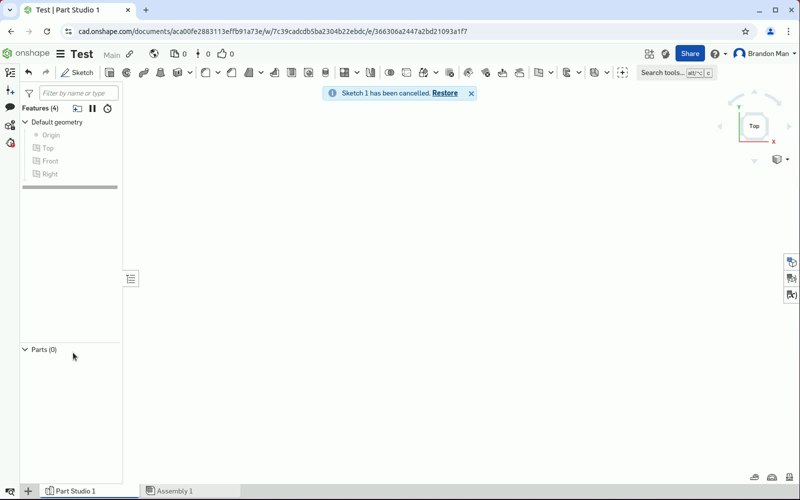
key(y)
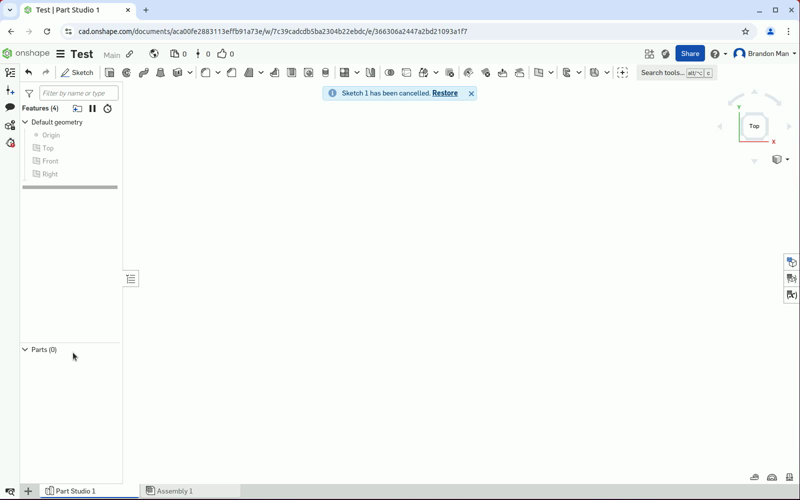
key(shift+p)
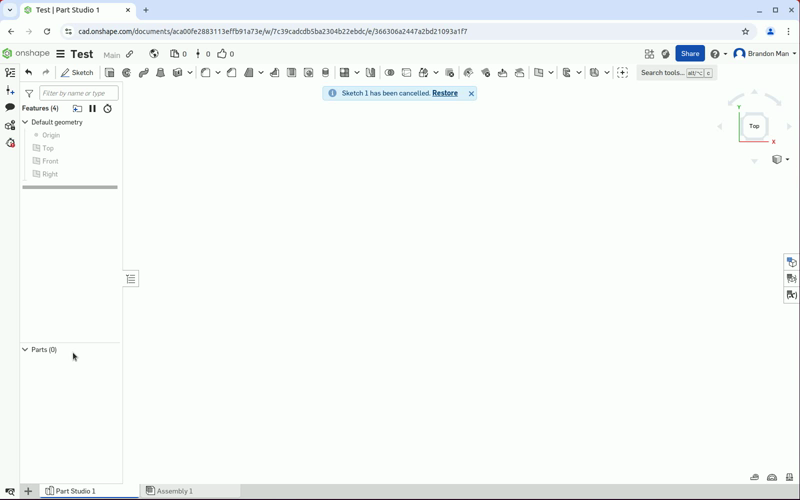
key(space)
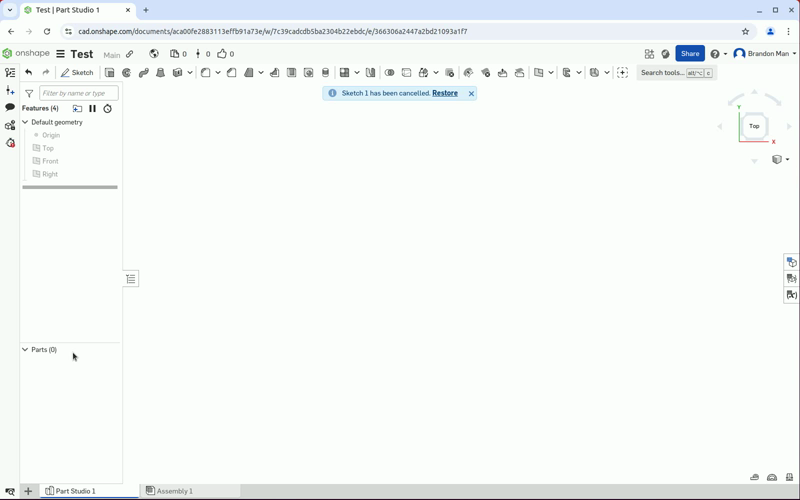
key_down(shift)
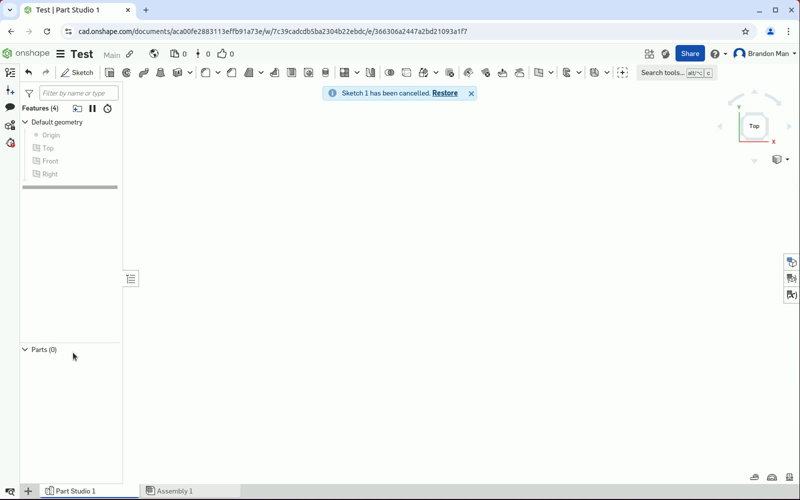
key(up)
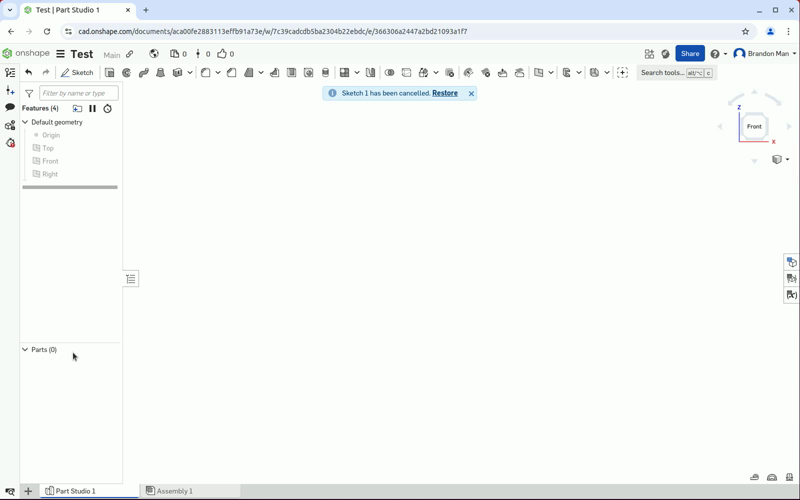
key_up(shift)
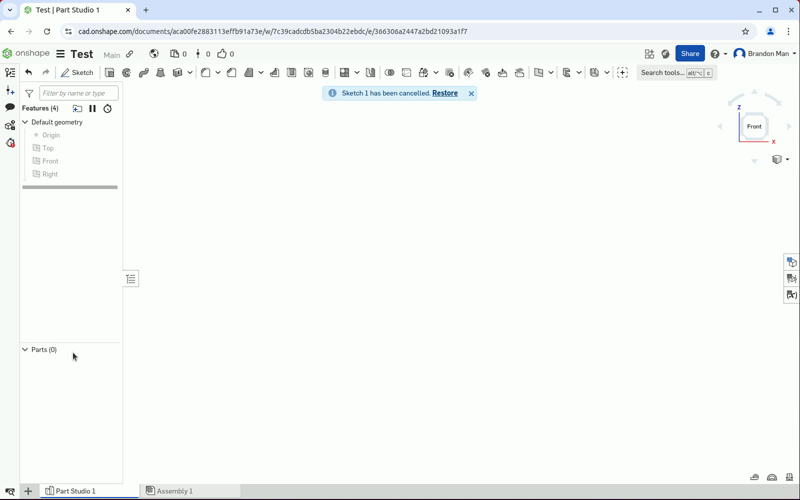
mouse_move(73, 352)
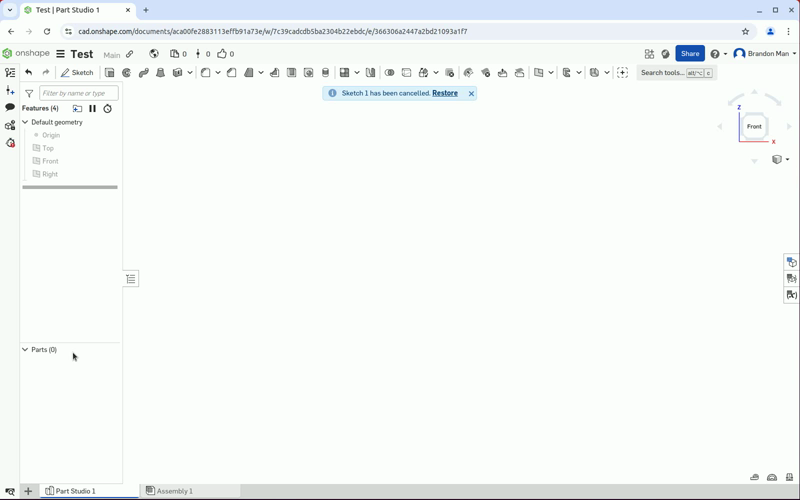
key(shift+y)
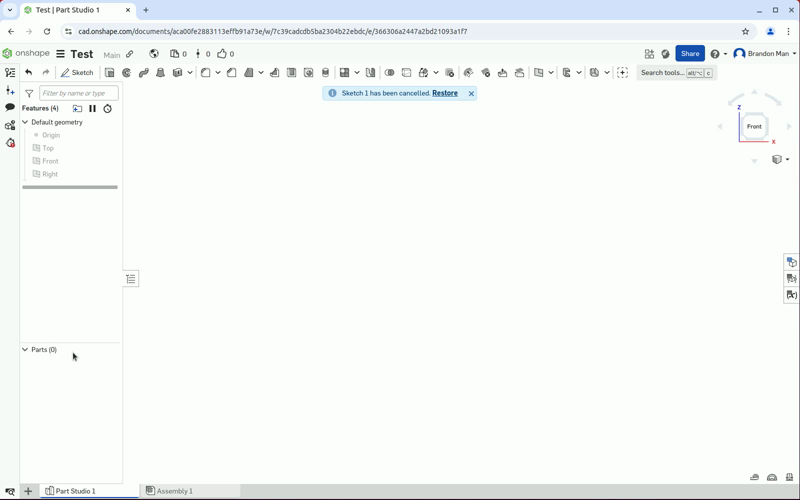
key(shift+s)
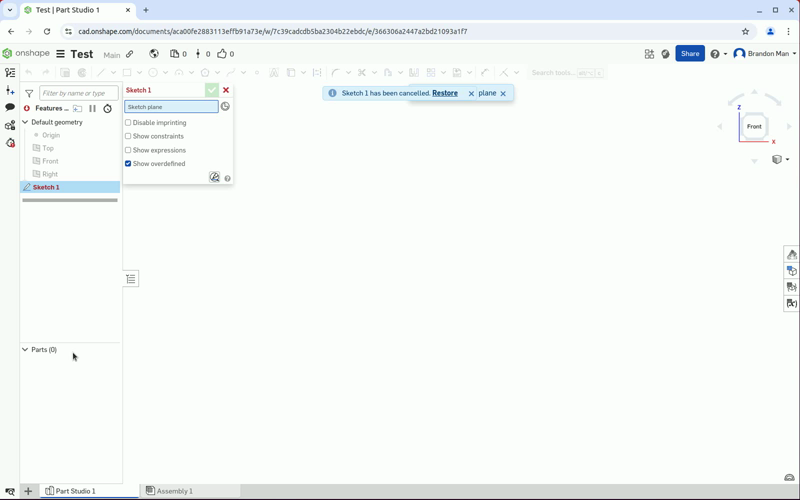
mouse_move(73, 163)
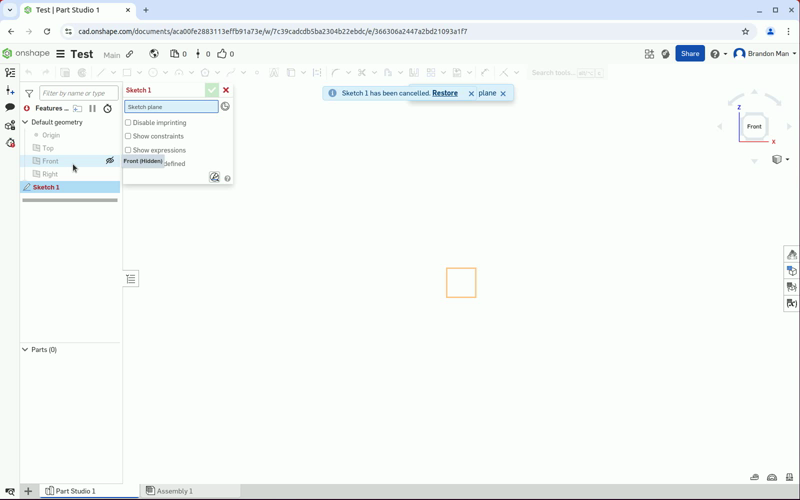
click(73, 163)
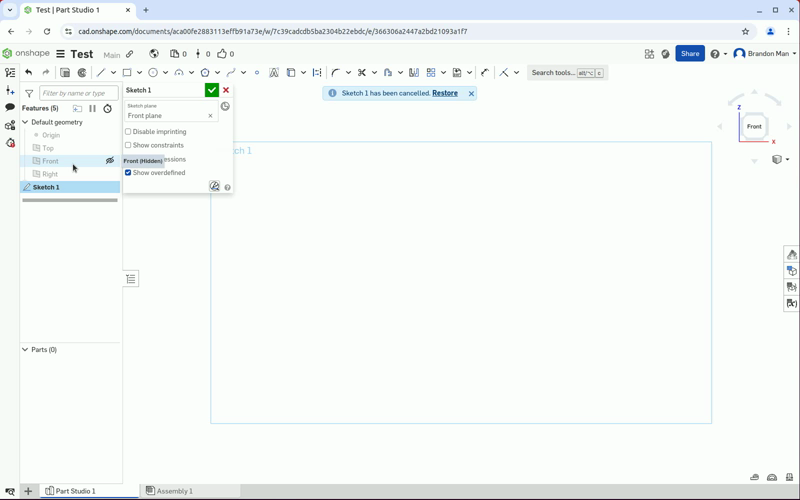
mouse_move(73, 352)
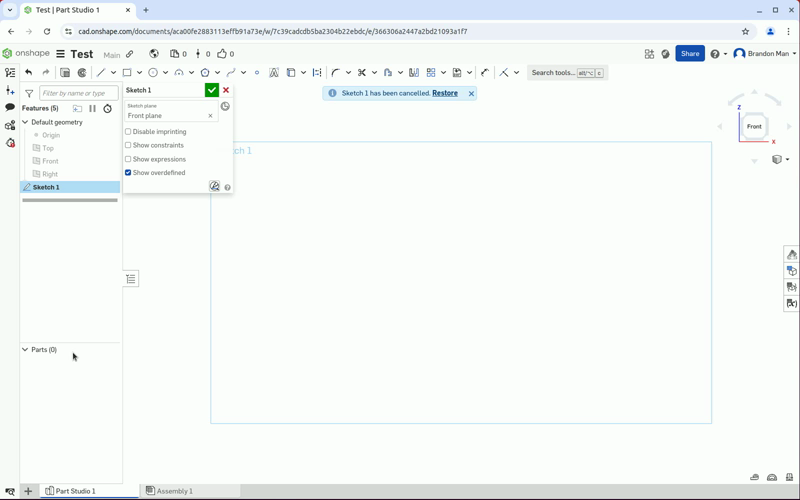
key(y)
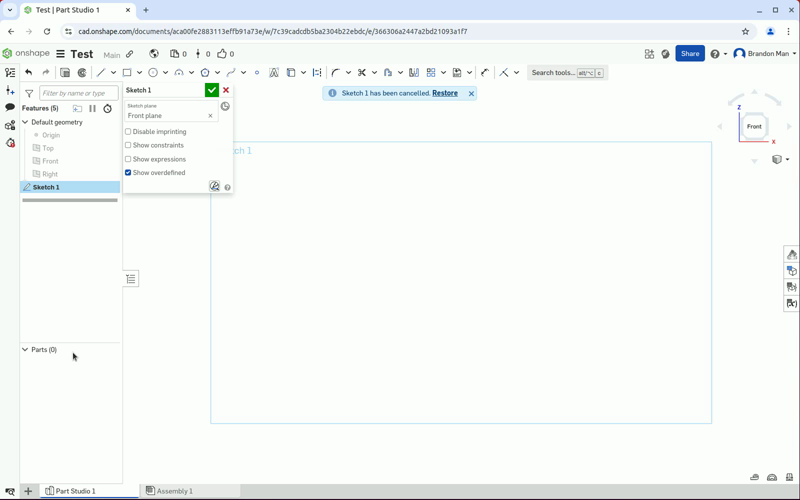
key(c)
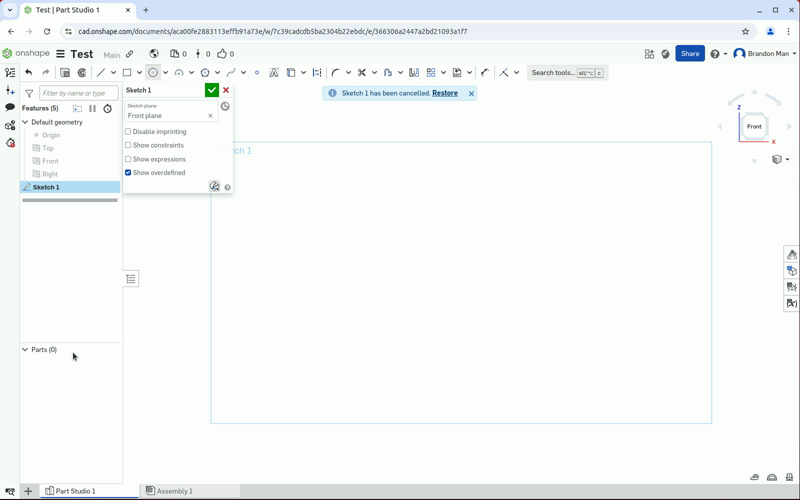
key_down(shift)
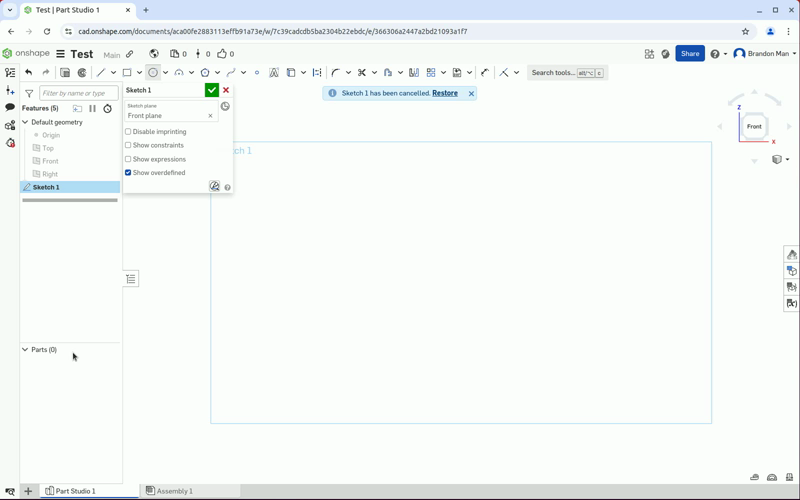
mouse_move(461, 282)
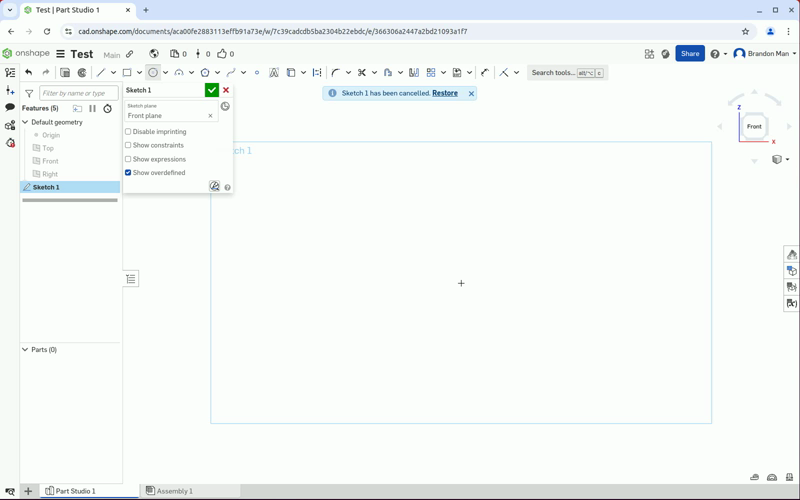
click(461, 282)
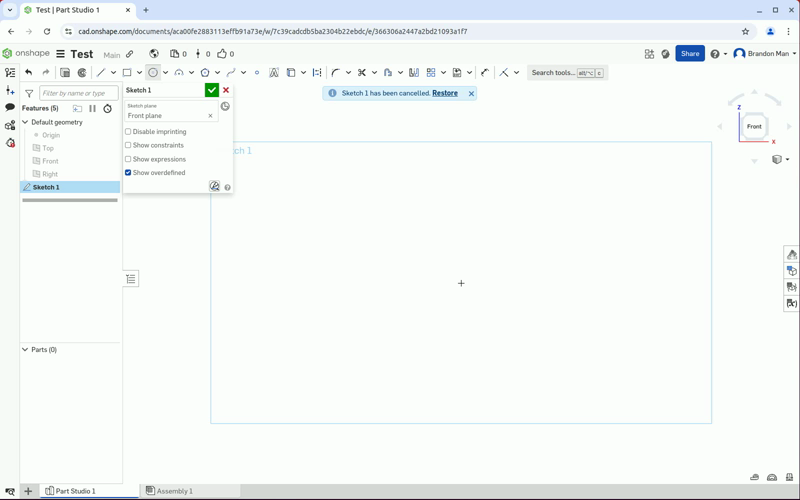
key_up(shift)
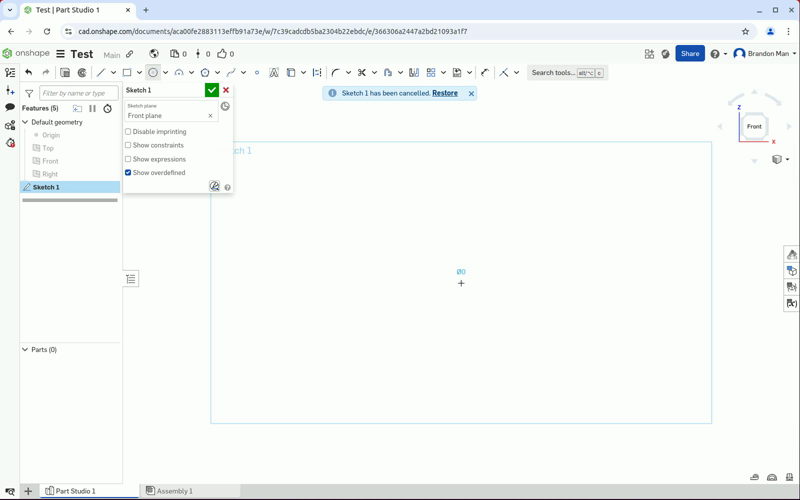
mouse_move(574, 282)
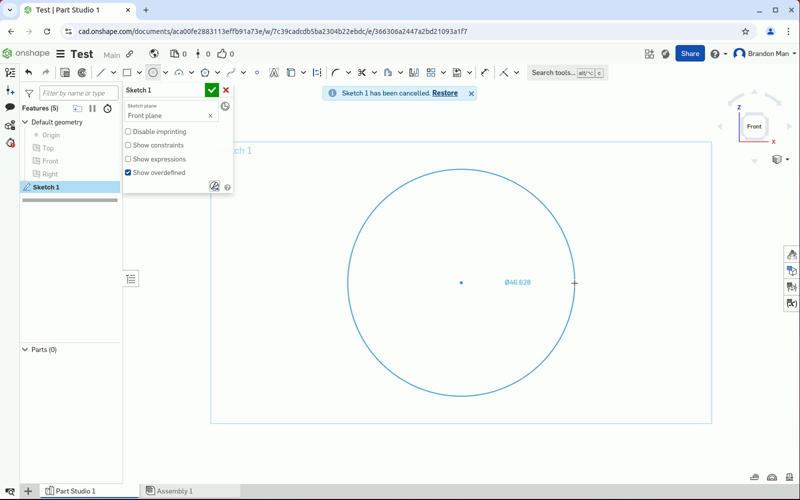
click(574, 282)
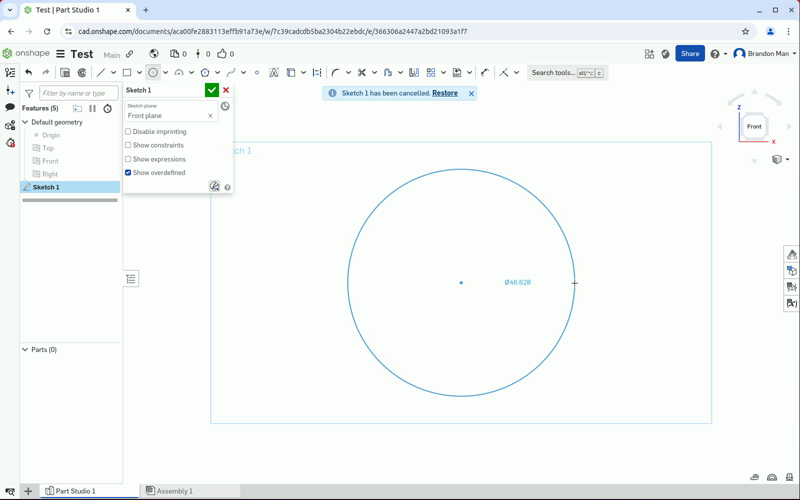
key(esc)
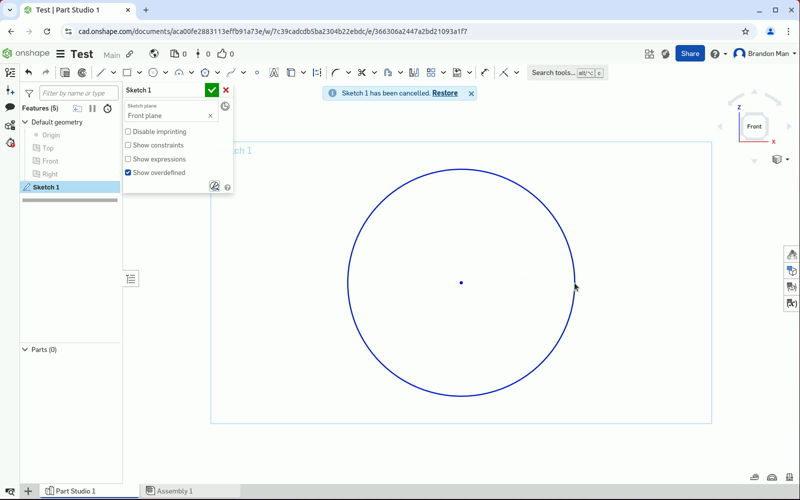
mouse_move(441, 250)
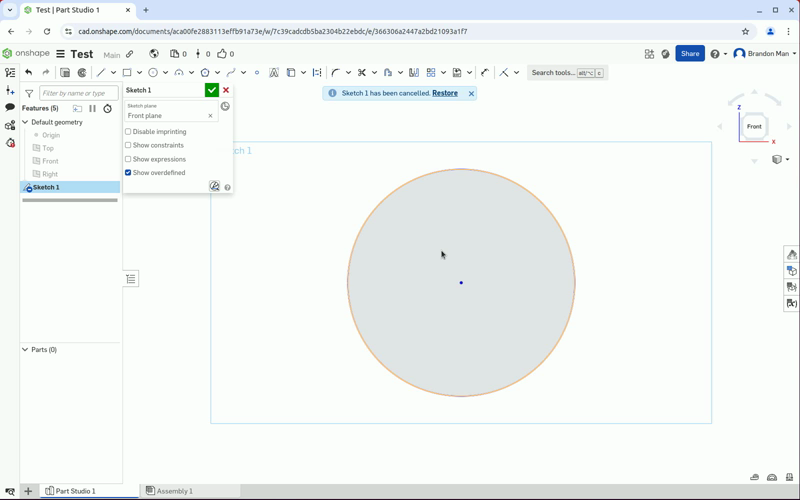
click(441, 250)
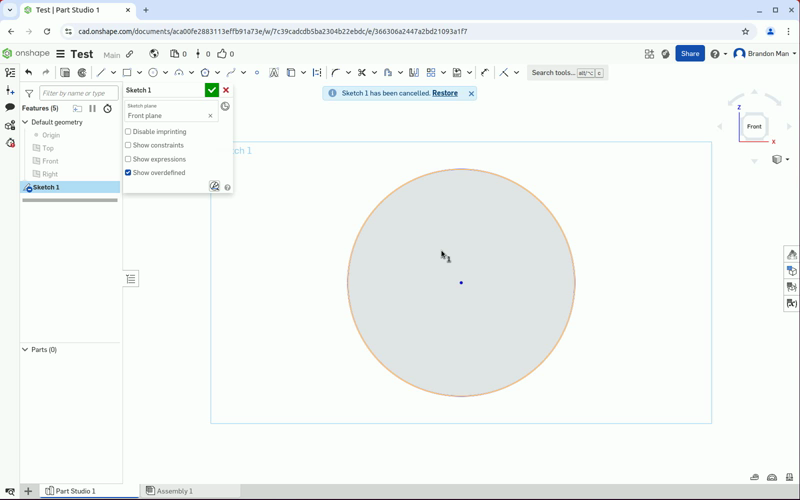
mouse_move(73, 352)
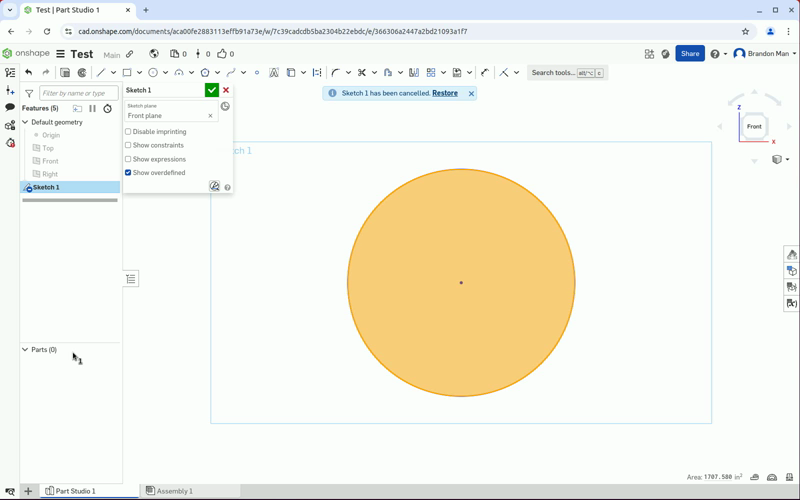
key(shift+y)
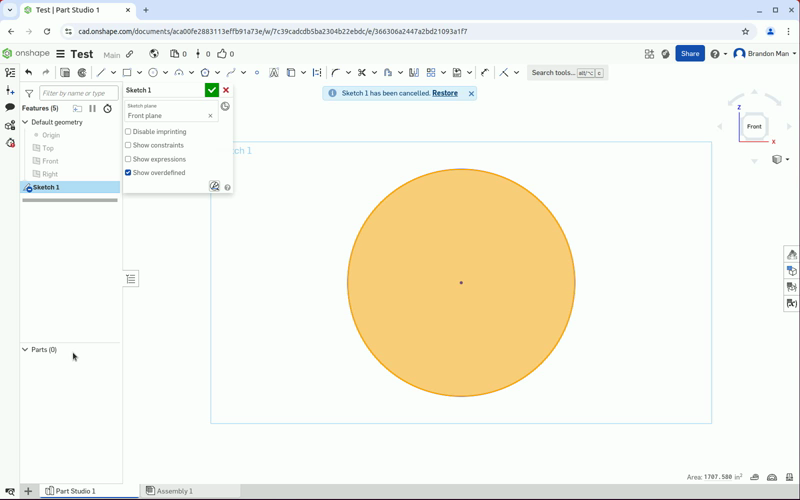
key(shift+e)
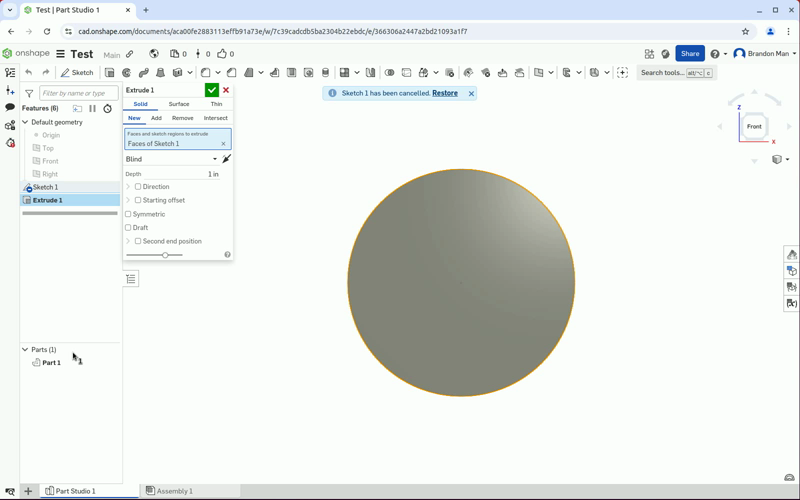
mouse_move(143, 106)
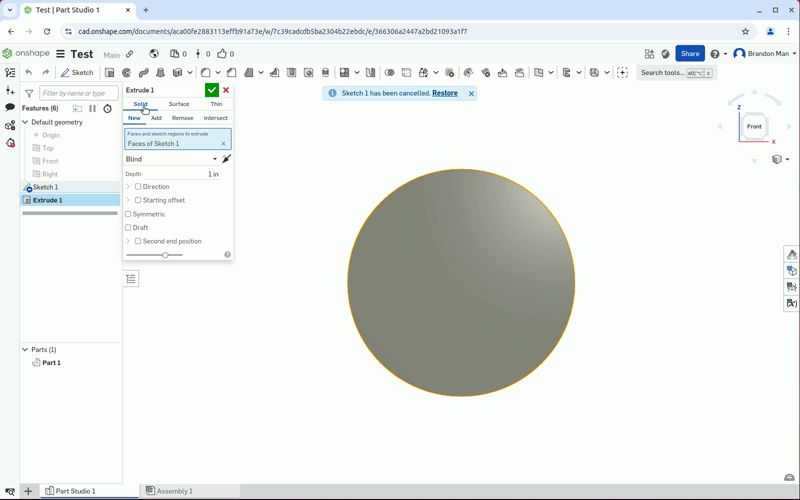
click(143, 106)
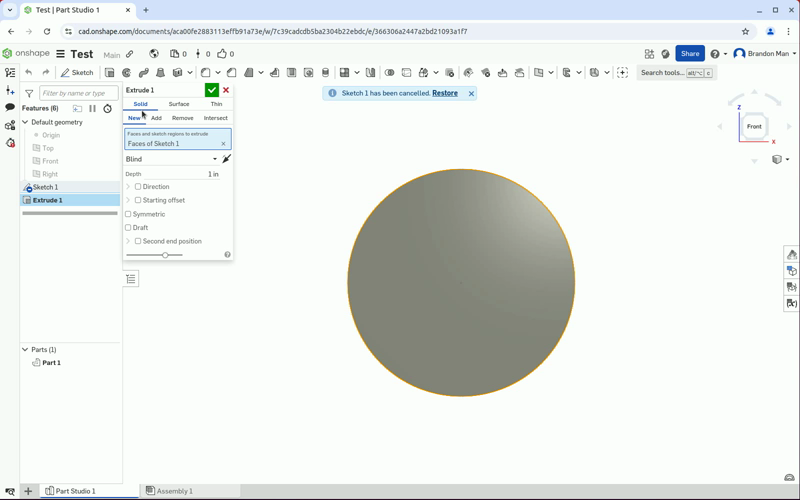
mouse_move(137, 120)
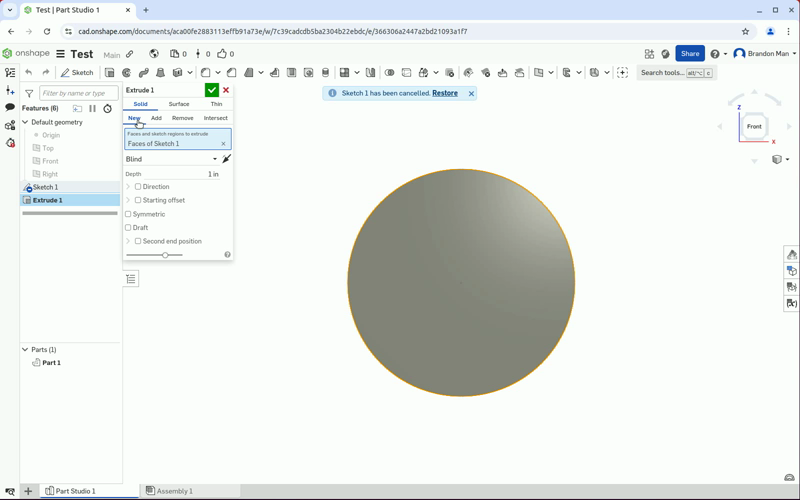
click(137, 120)
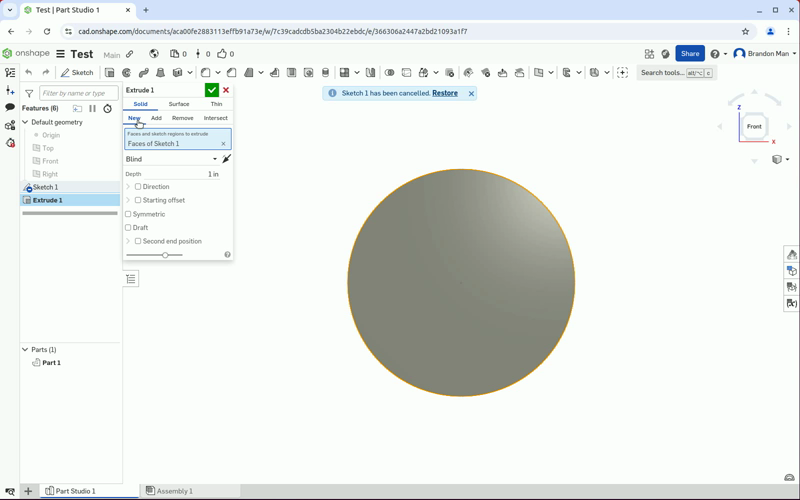
key(tab, 4)
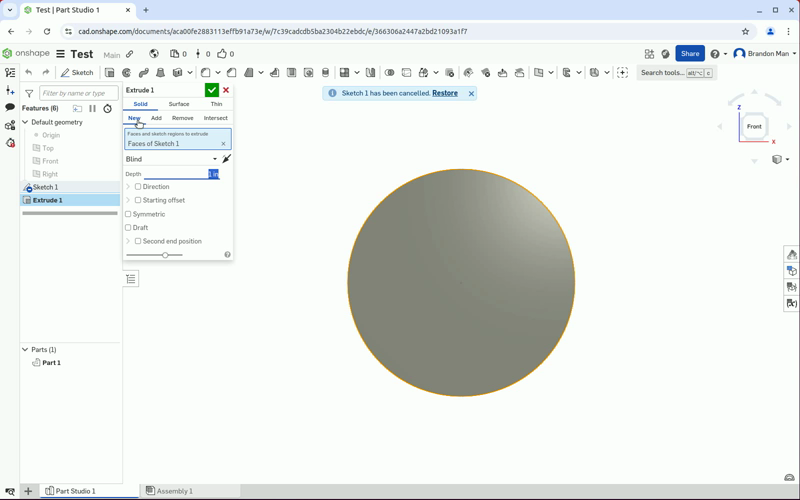
text(23.108)
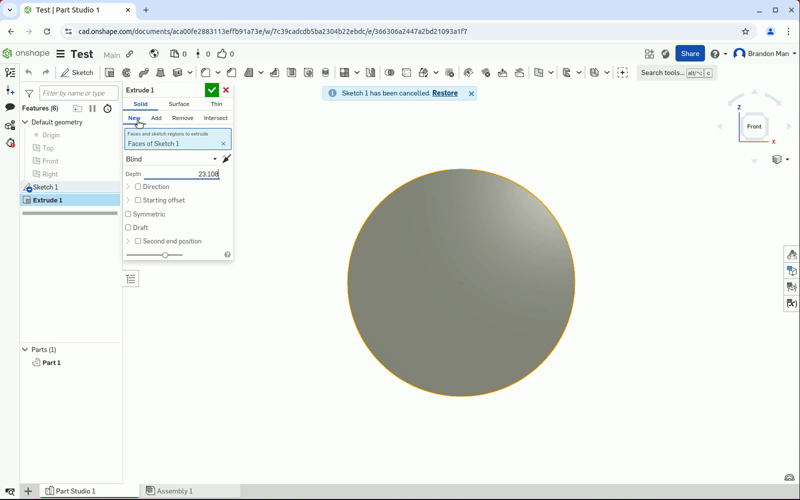
key(enter)
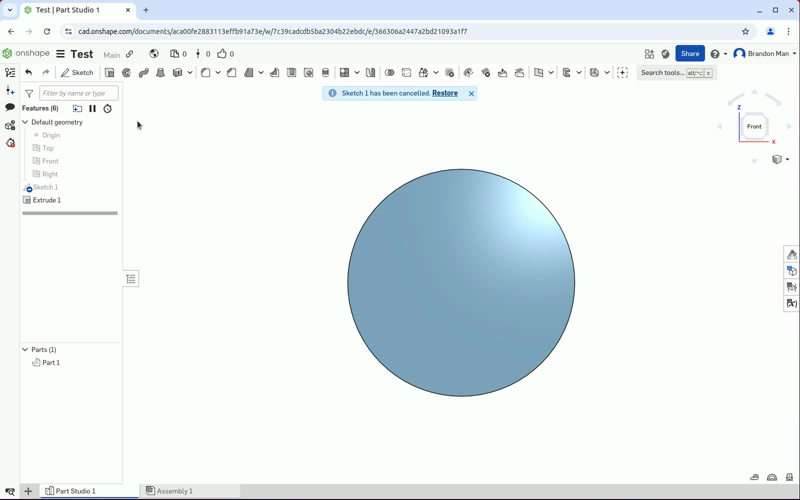
key(shift+h)
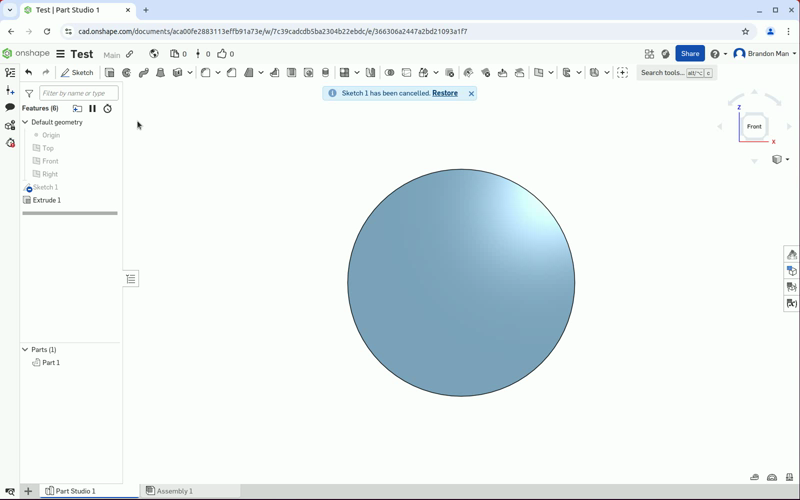
key(shift+h)
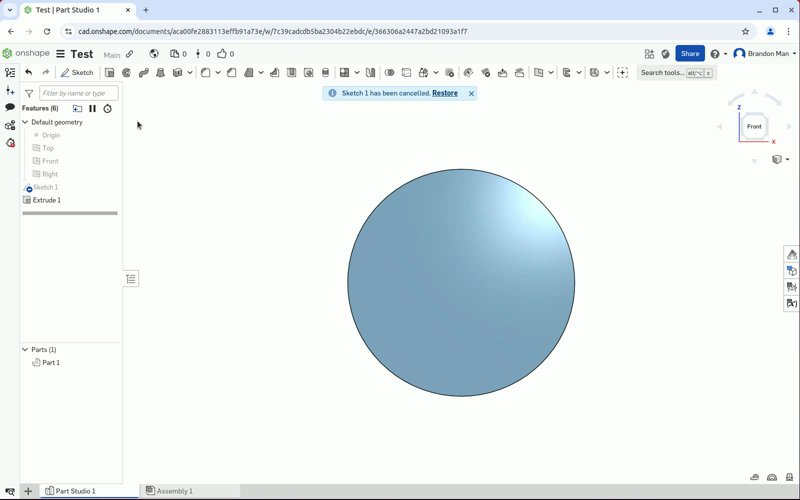
mouse_move(73, 189)
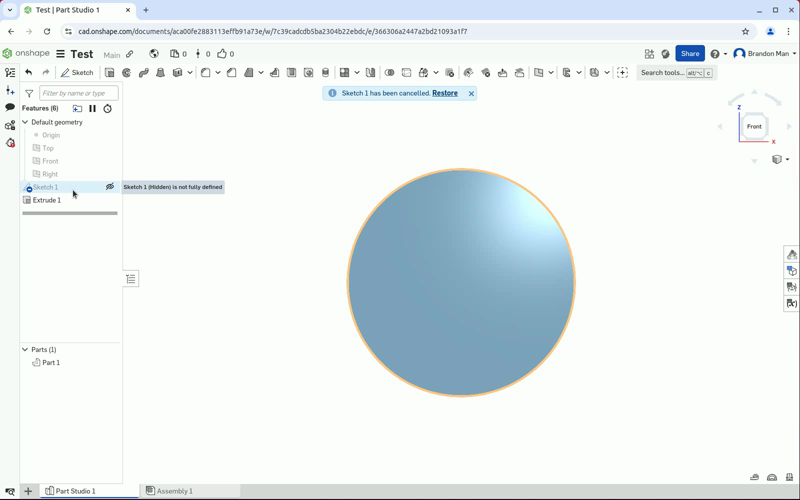
click(73, 189)
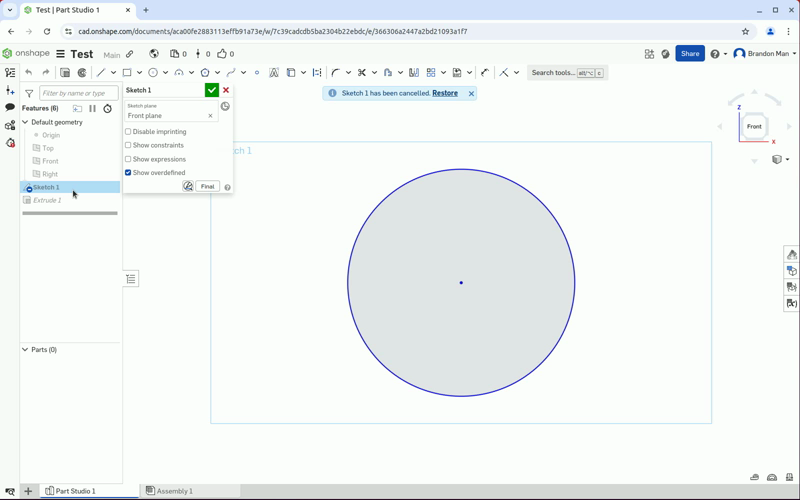
mouse_move(229, 92)
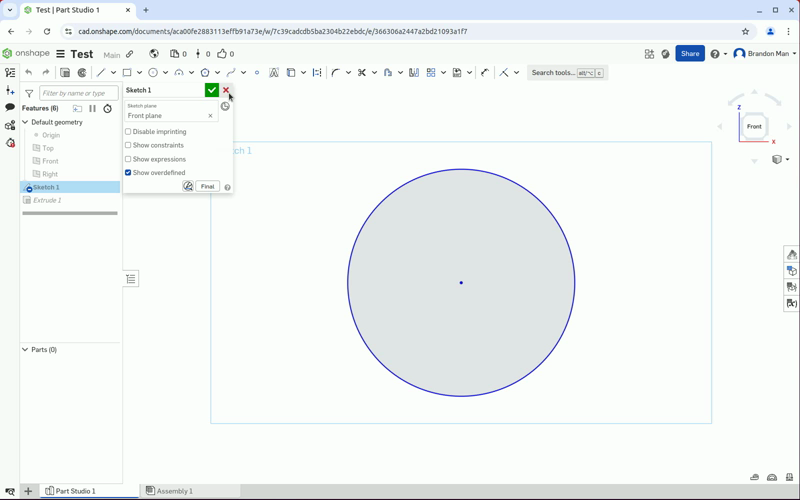
click(229, 92)
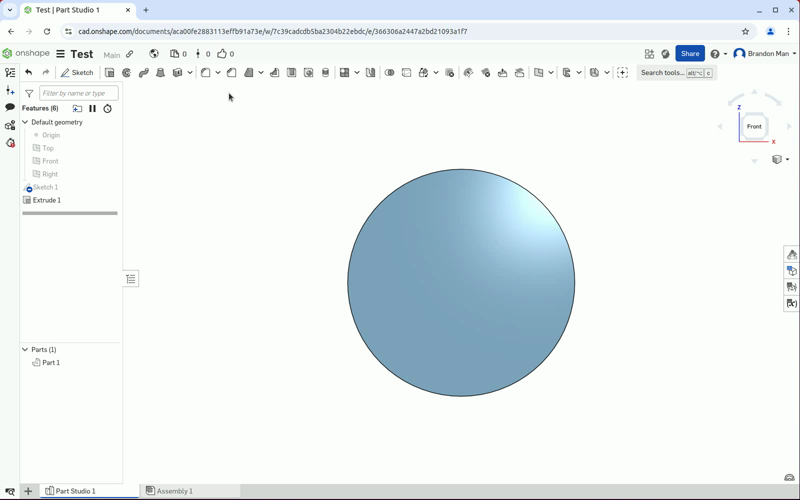
mouse_move(541, 75)
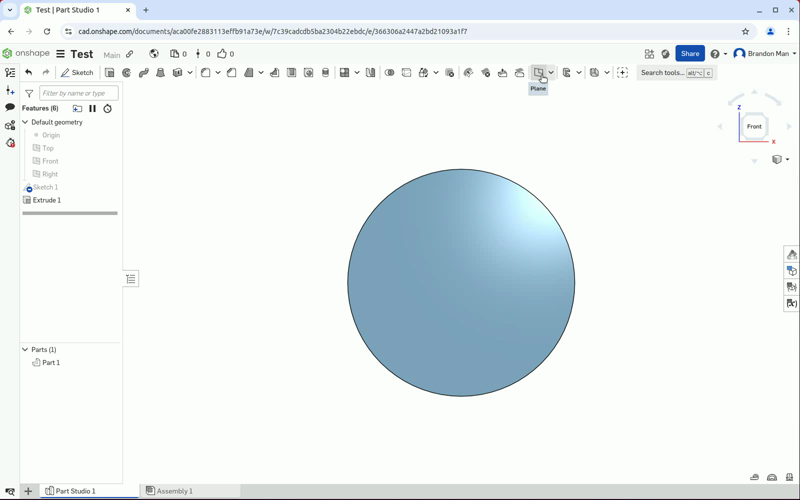
click(541, 75)
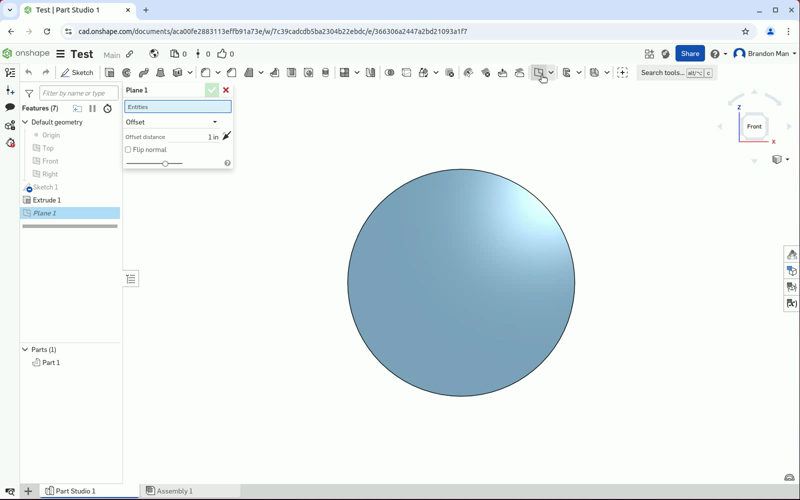
mouse_move(73, 163)
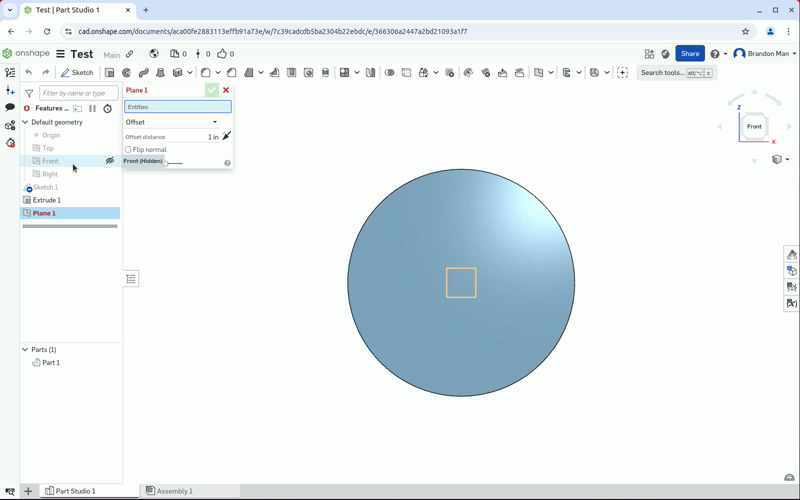
click(73, 163)
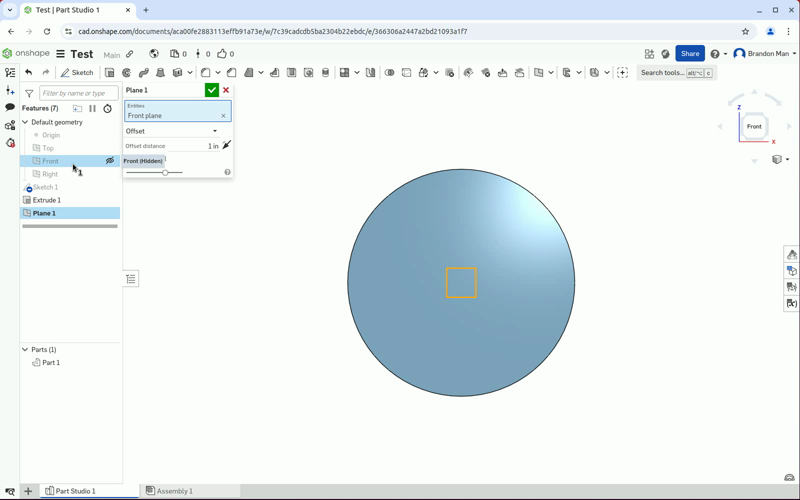
key(tab, 2)
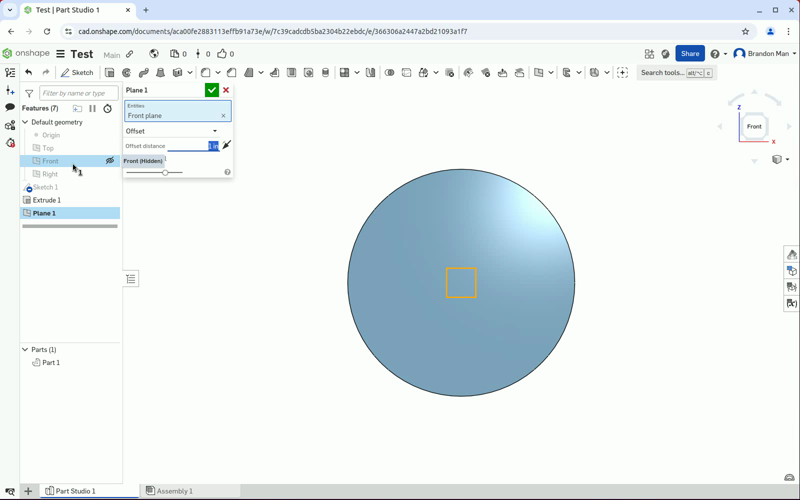
text(23.108)
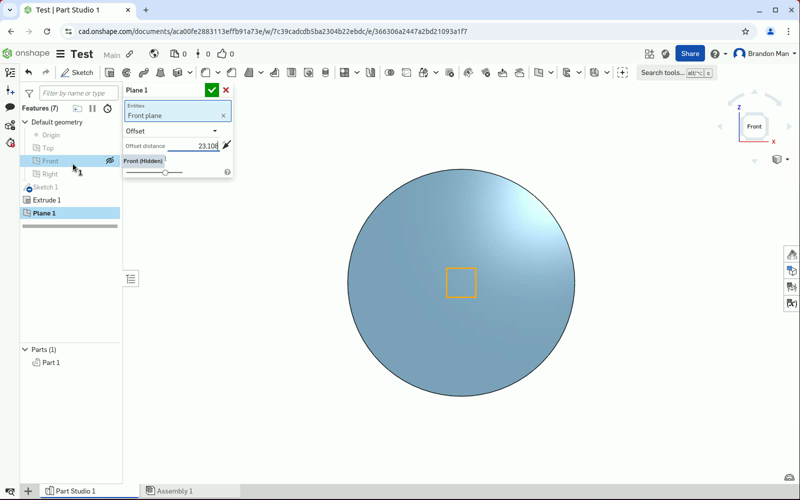
key(enter, 2)
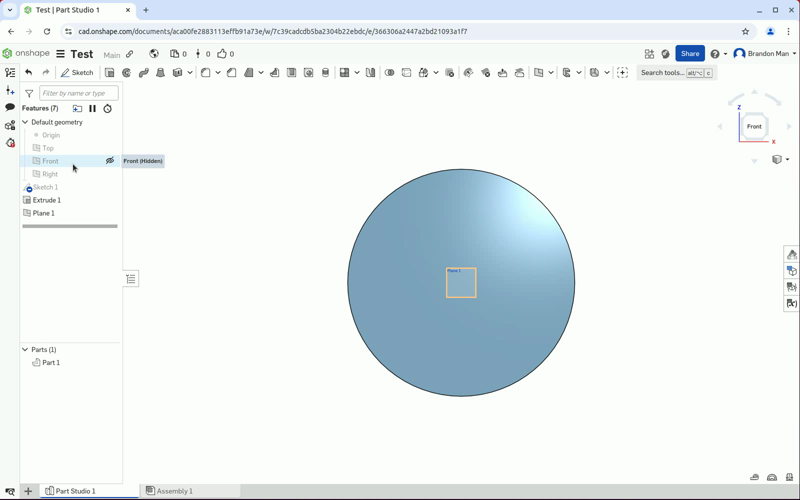
key(shift+s)
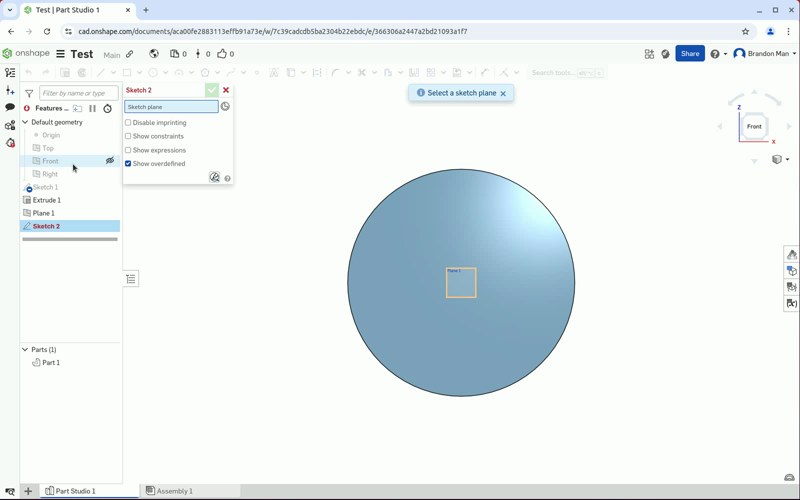
mouse_move(73, 215)
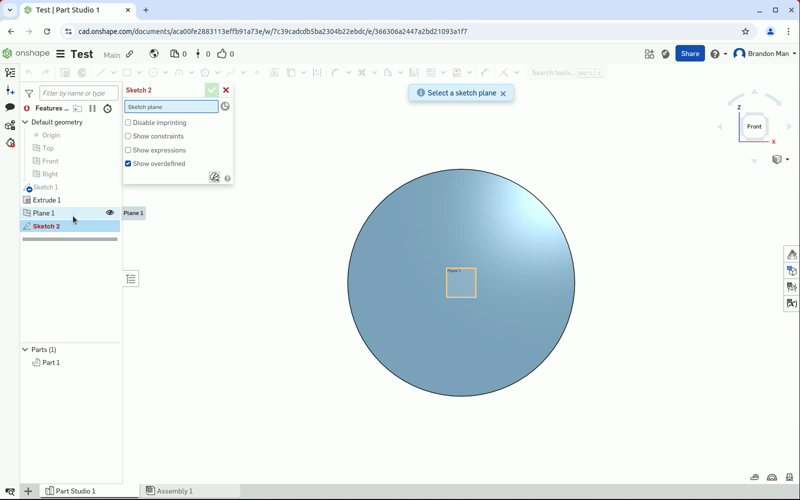
click(73, 215)
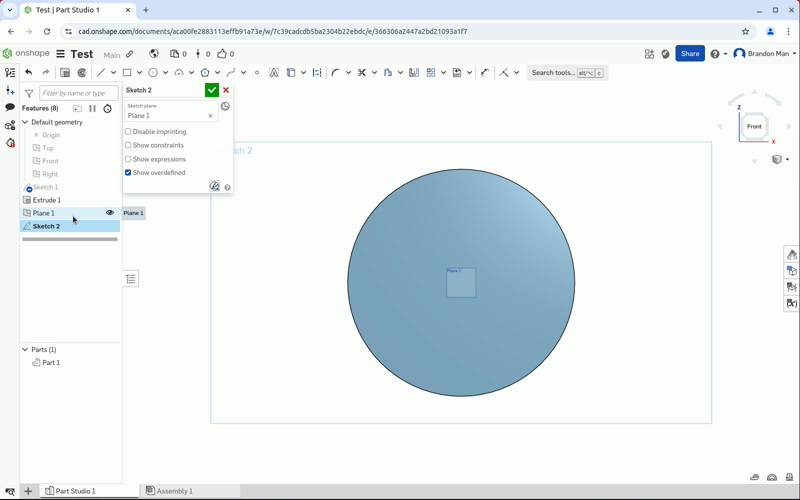
mouse_move(73, 352)
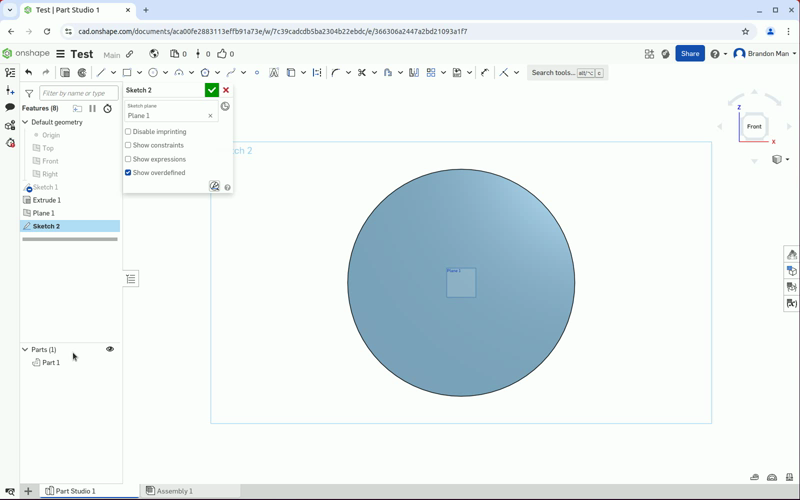
key(y)
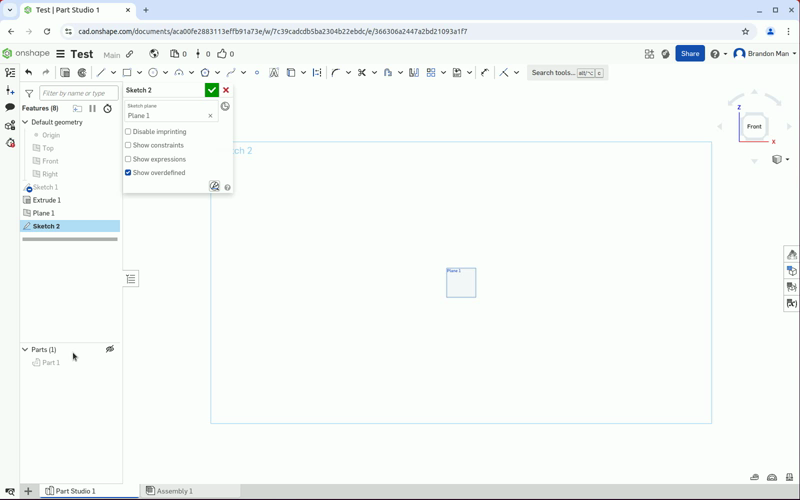
key(c)
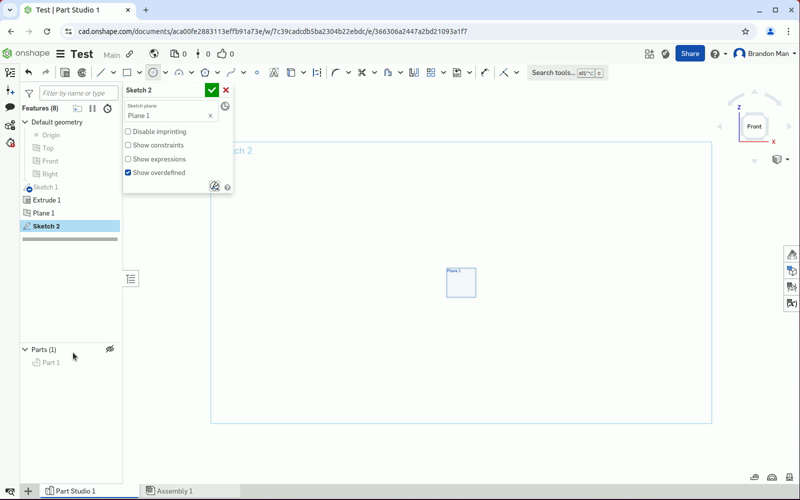
key_down(shift)
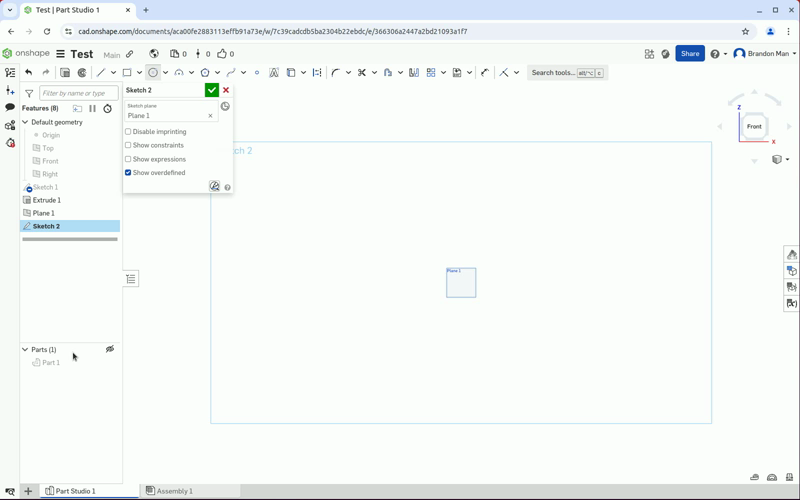
mouse_move(461, 282)
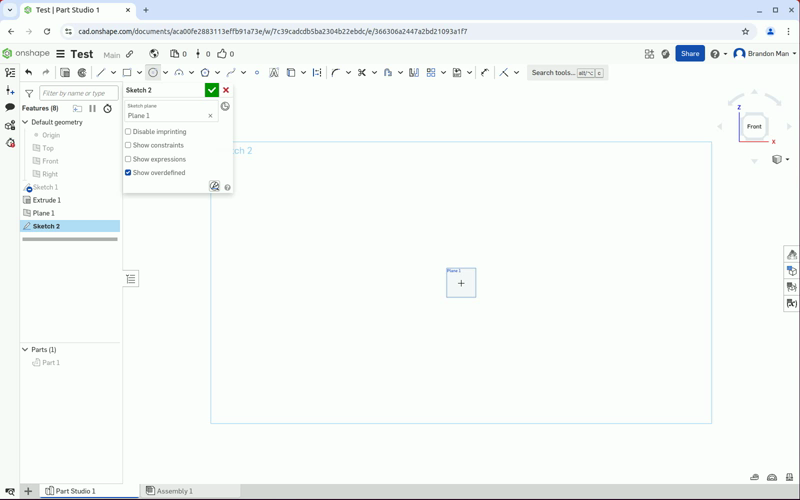
click(461, 282)
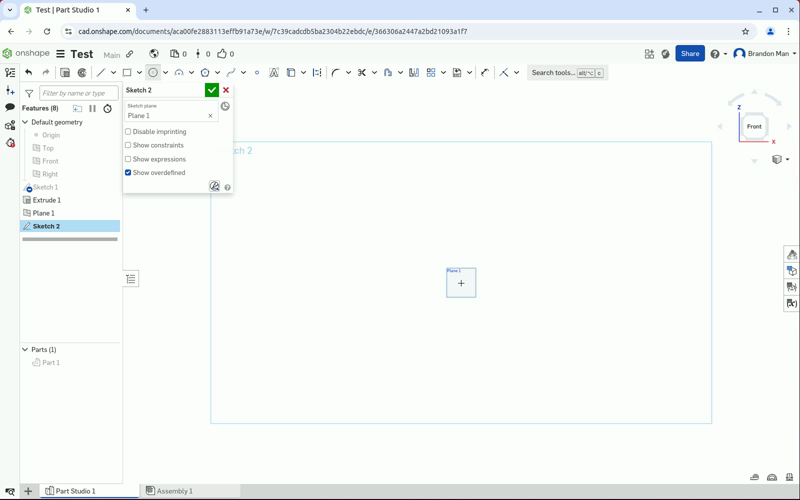
key_up(shift)
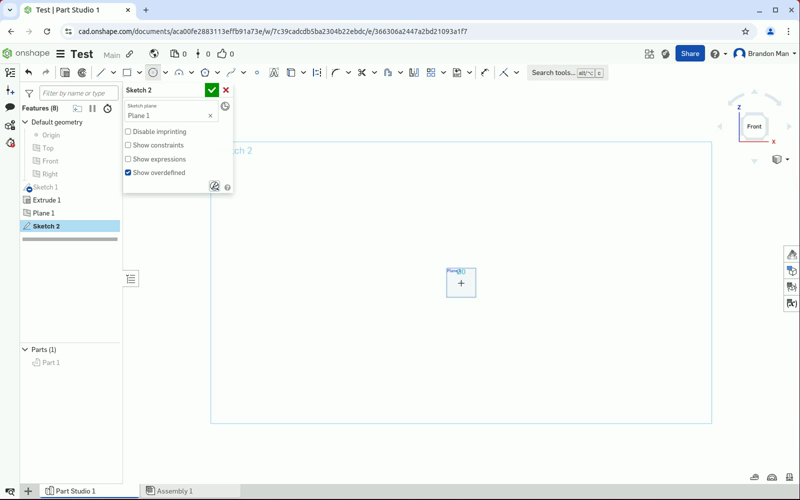
mouse_move(569, 282)
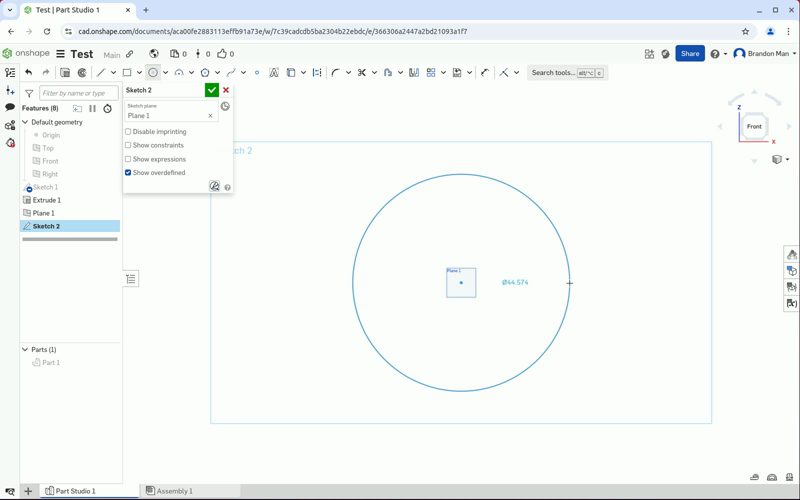
click(569, 282)
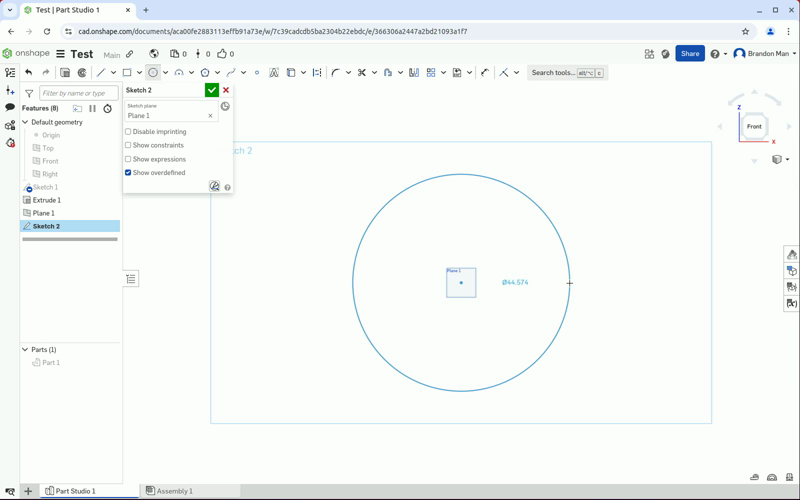
key(esc)
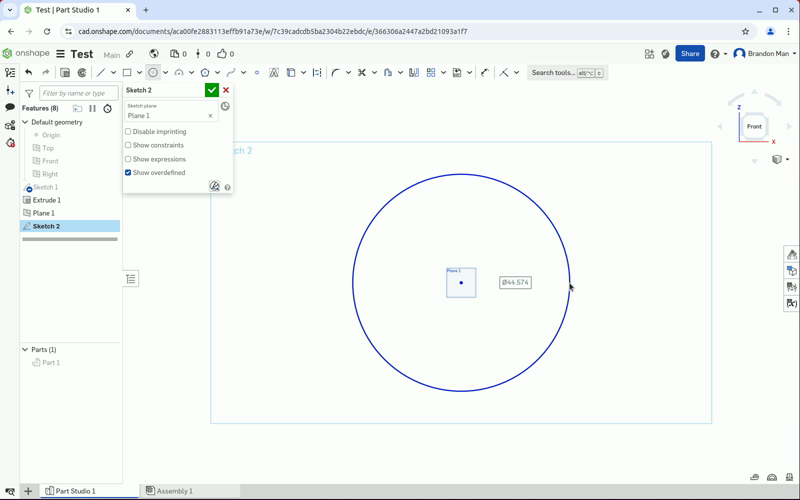
mouse_move(455, 224)
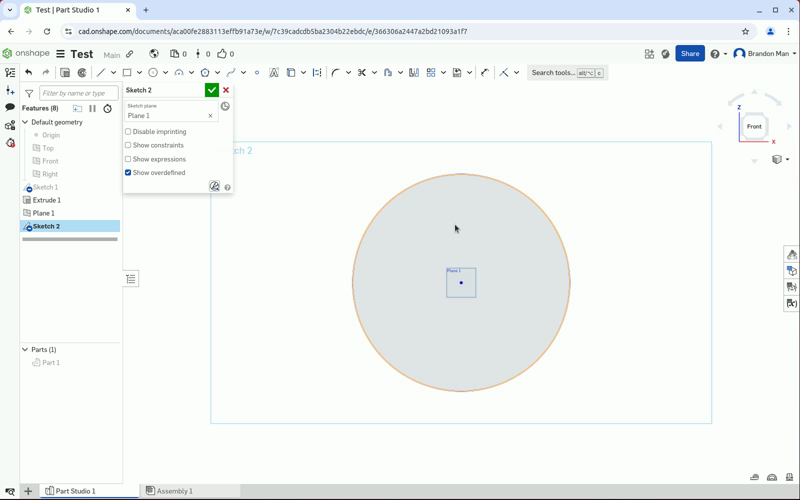
click(455, 224)
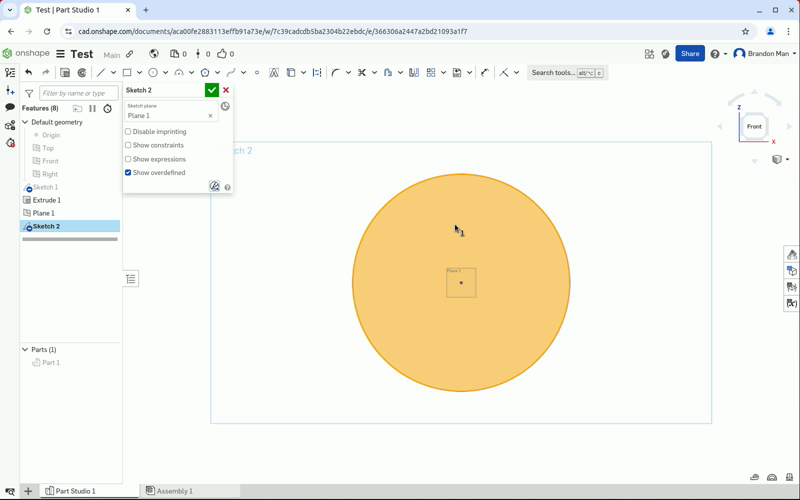
mouse_move(73, 352)
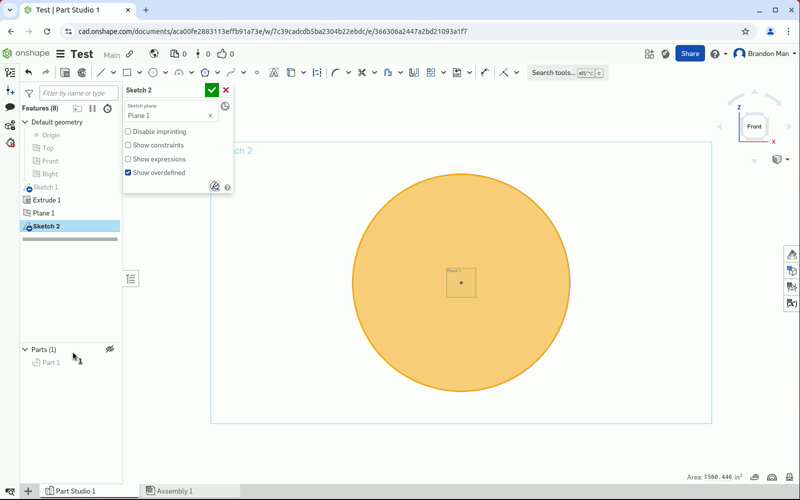
key(shift+y)
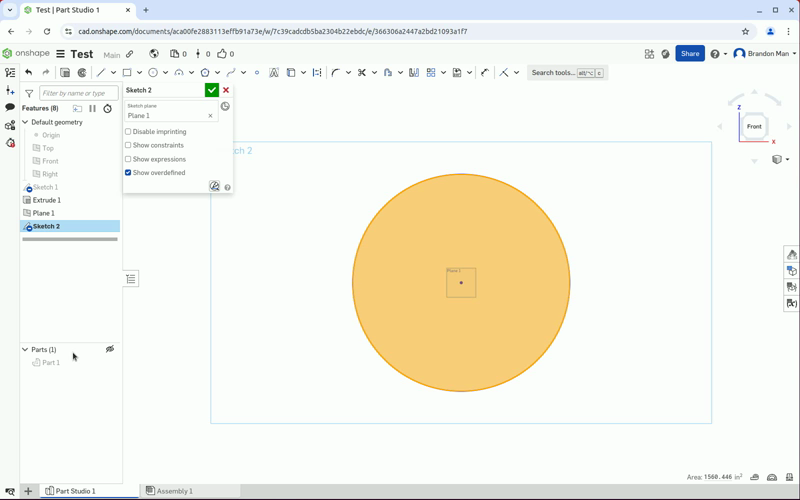
key(shift+e)
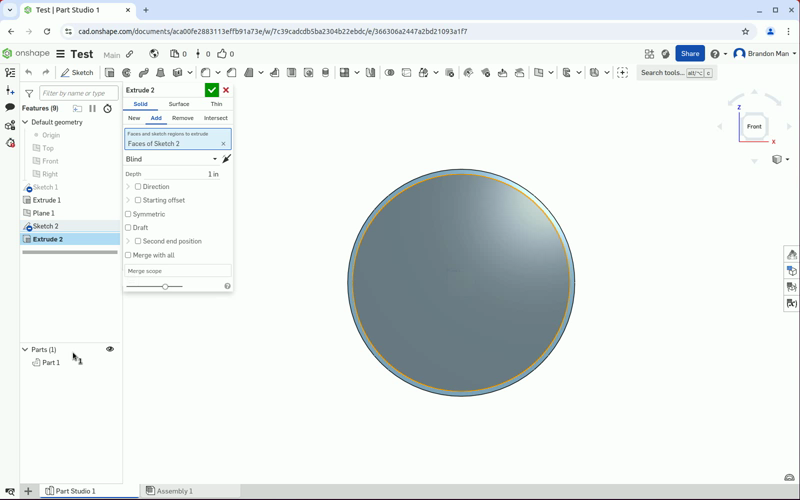
mouse_move(143, 106)
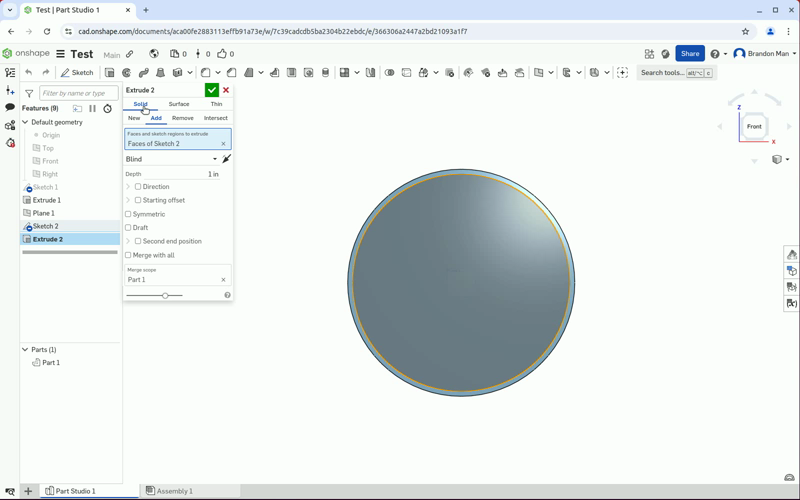
click(143, 106)
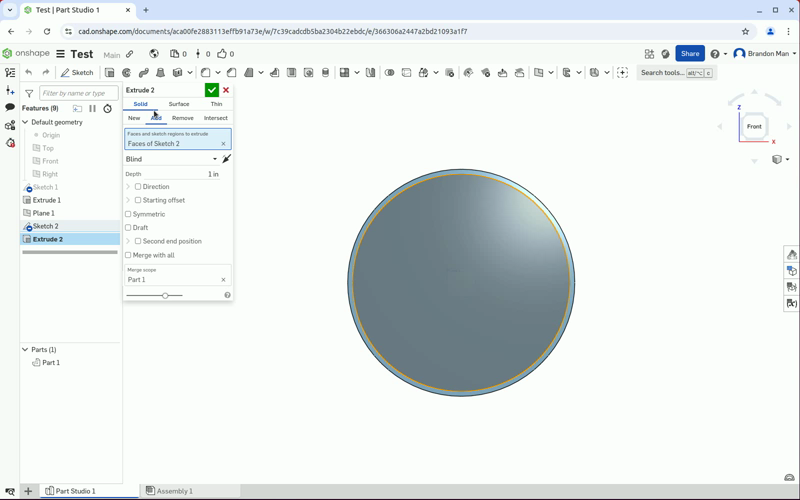
mouse_move(186, 120)
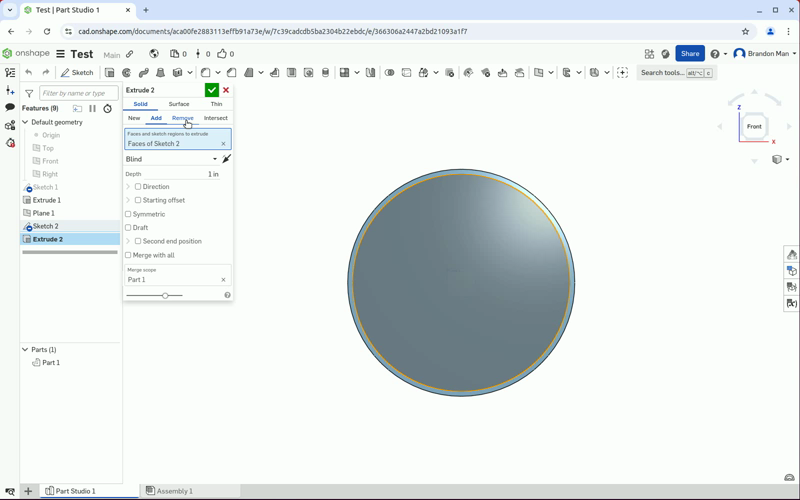
click(186, 120)
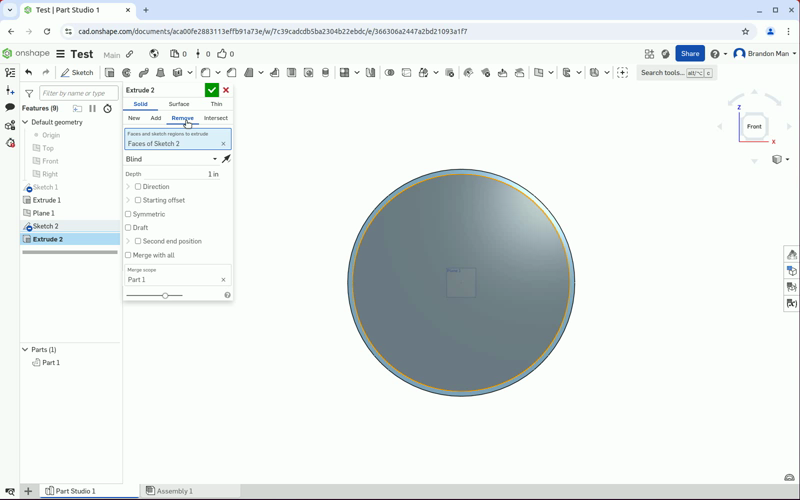
key(tab, 4)
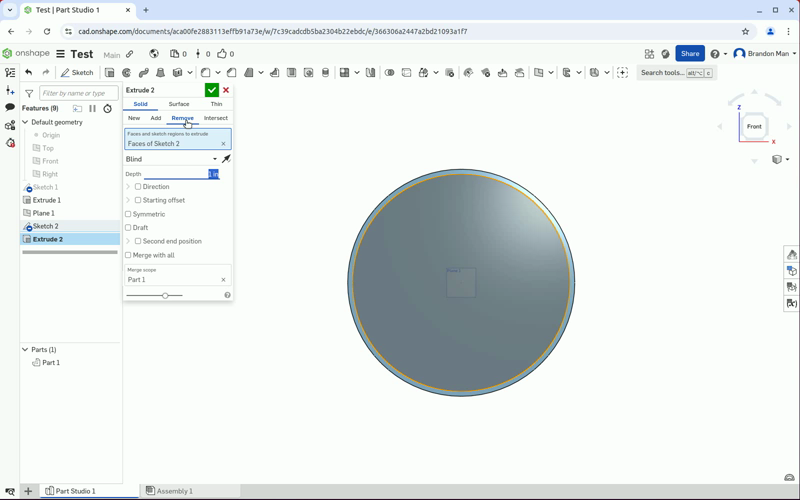
text(21.423)
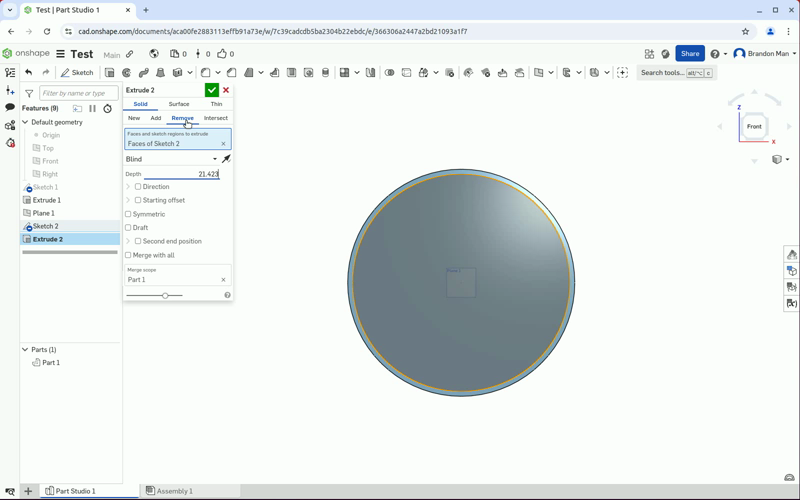
key(tab, 6)
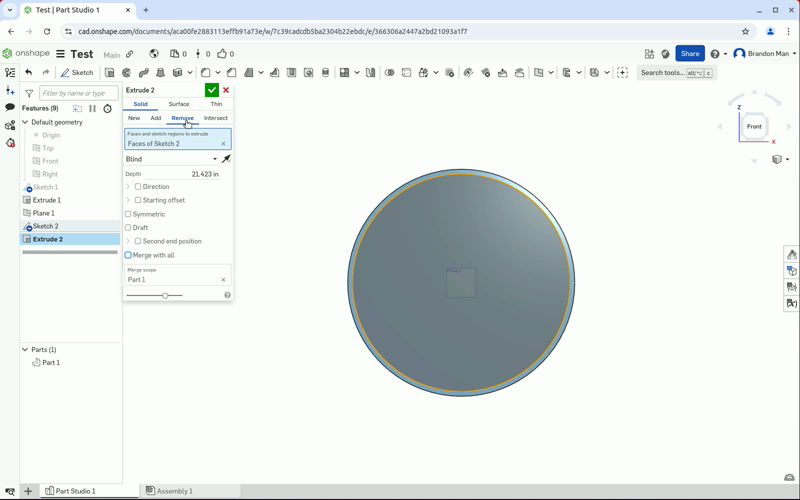
key(space)
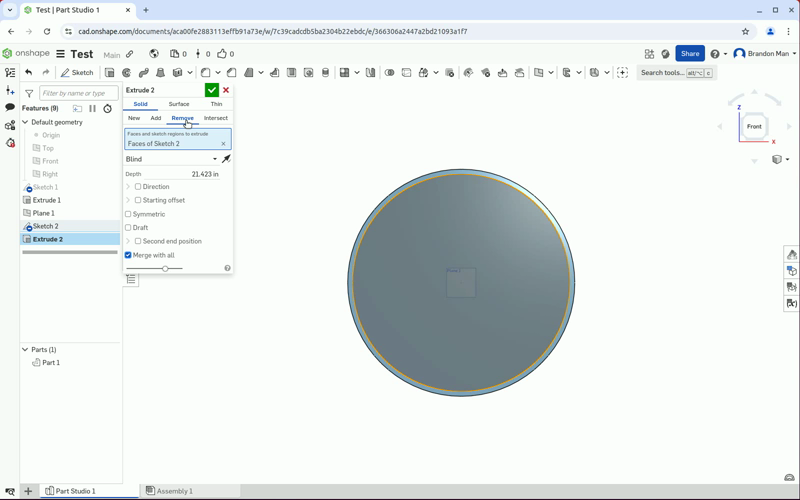
key(enter)
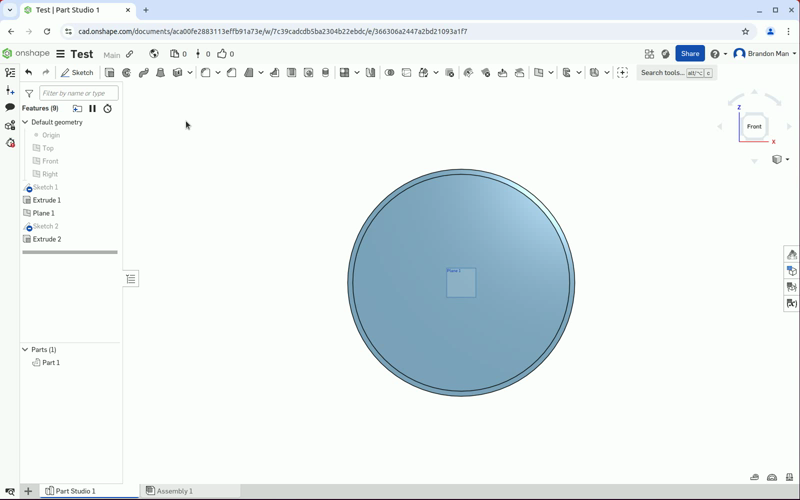
key(shift+h)
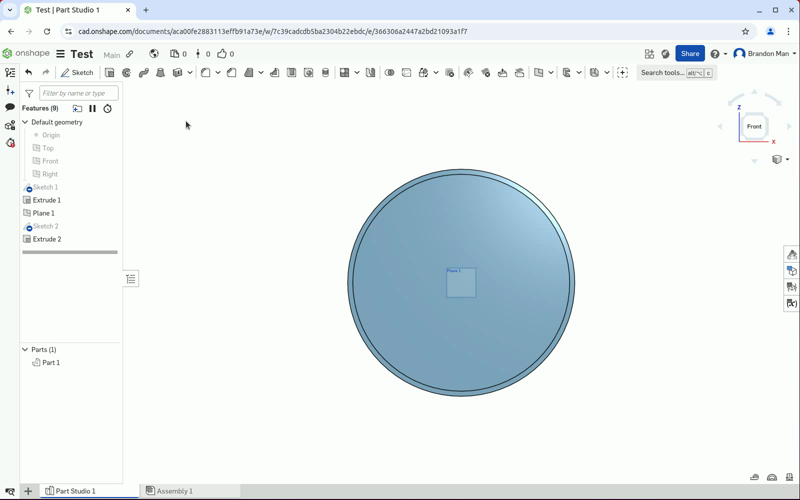
key(shift+h)
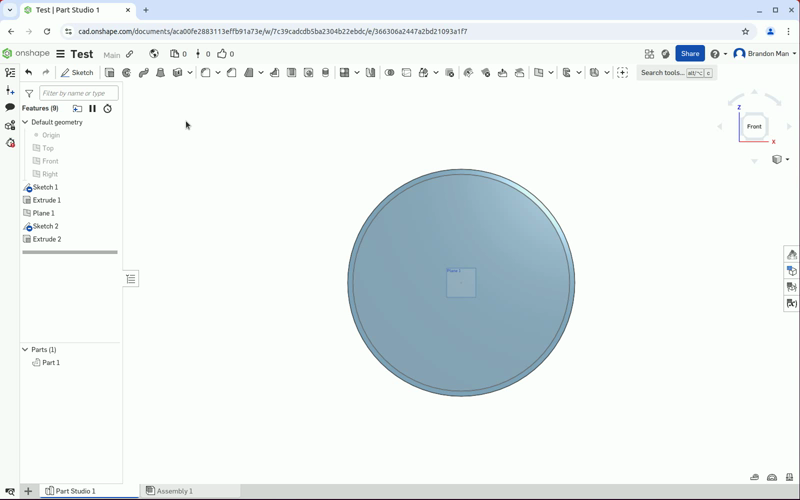
key(shift+7)
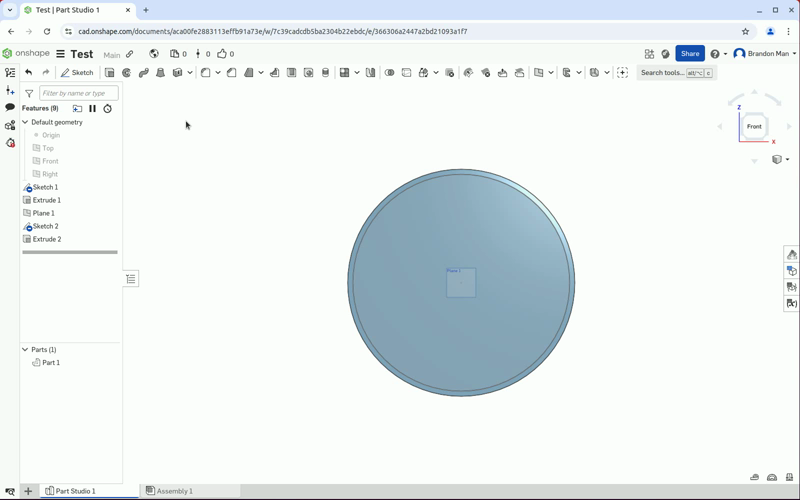
key(left, 2)
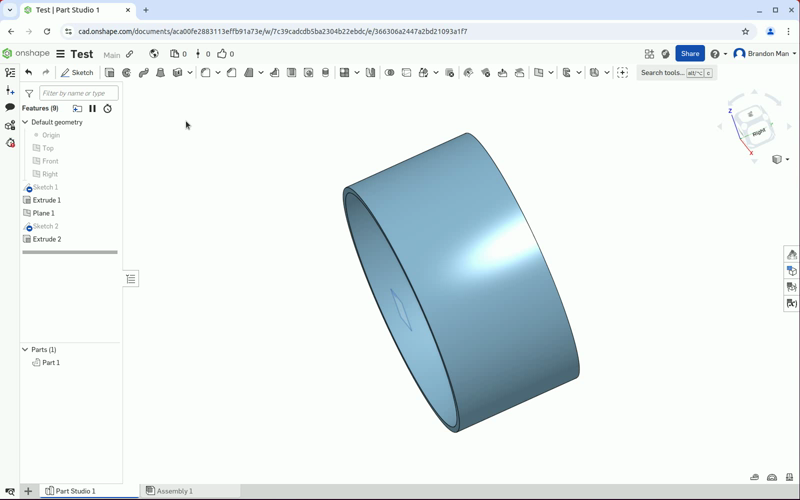
key(down, 2)
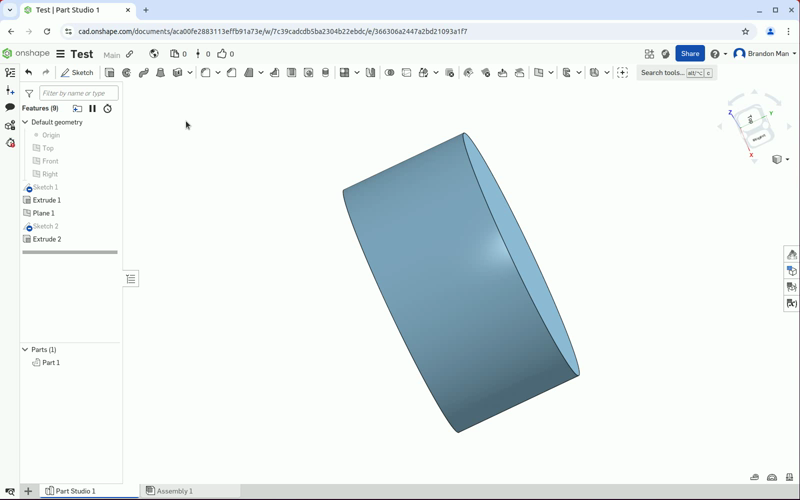
key(up, 2)
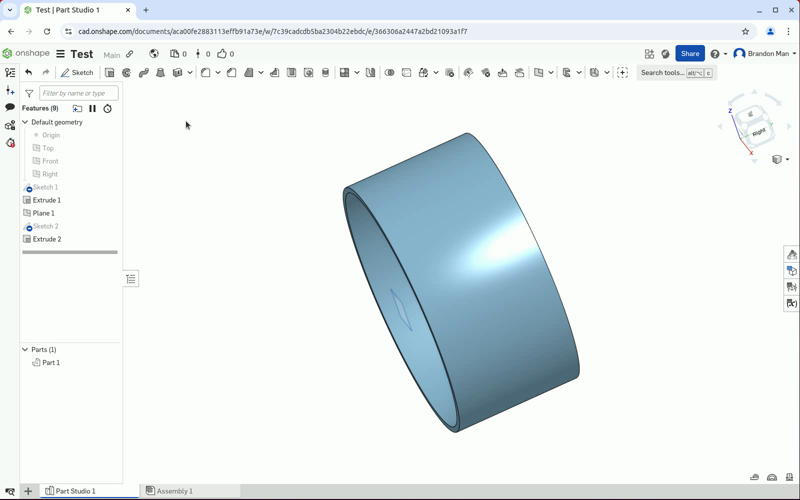
key(right, 2)
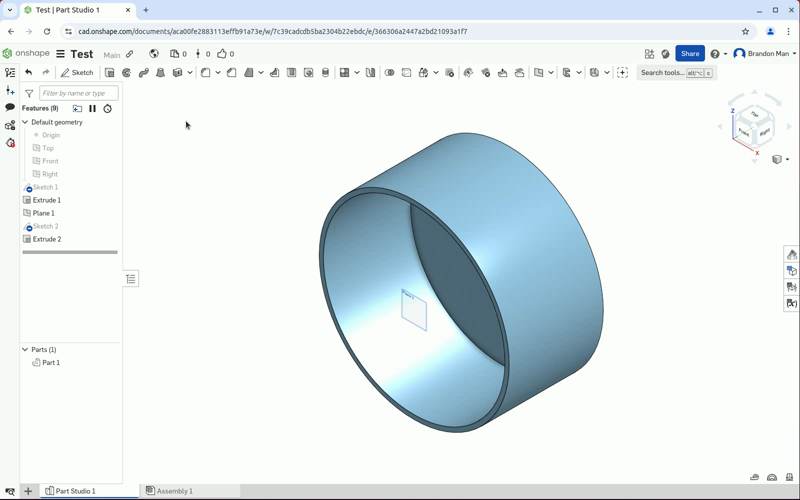
mouse_move(73, 189)
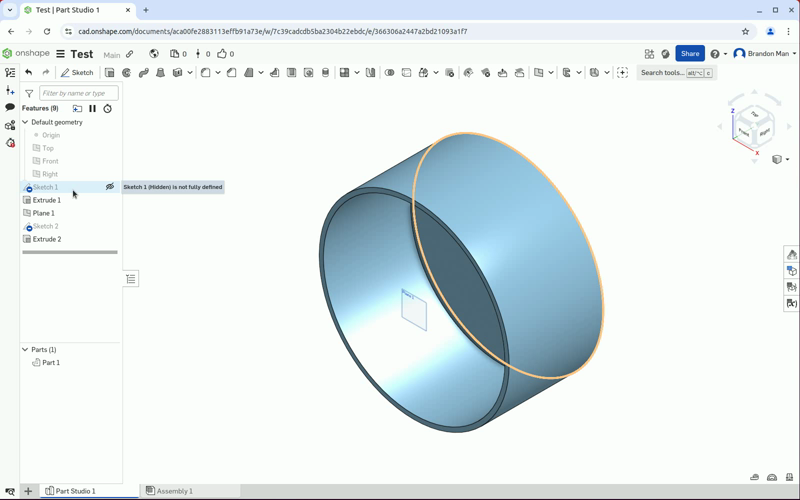
click(73, 189)